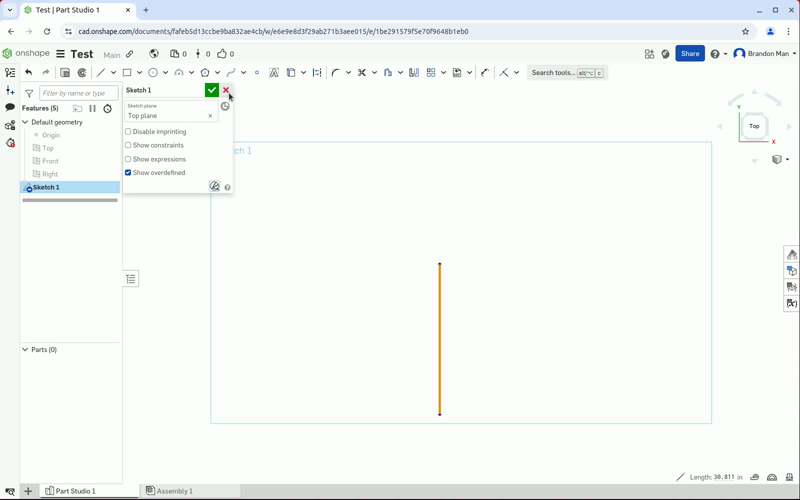
key(shift+h)
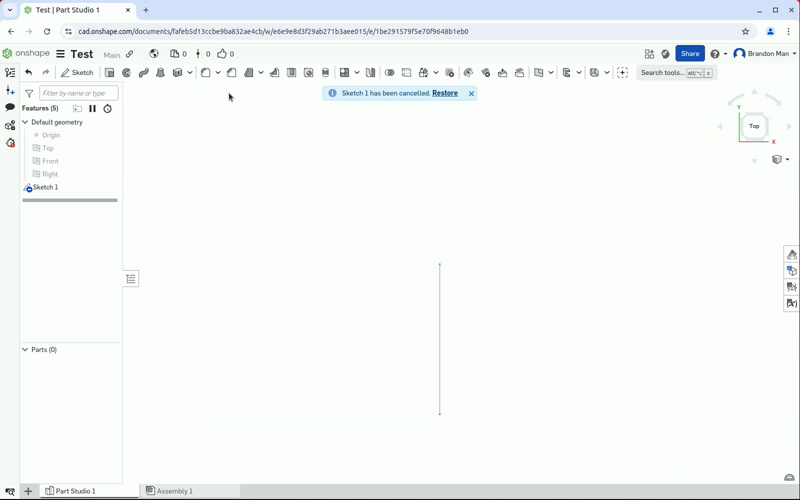
key(shift+s)
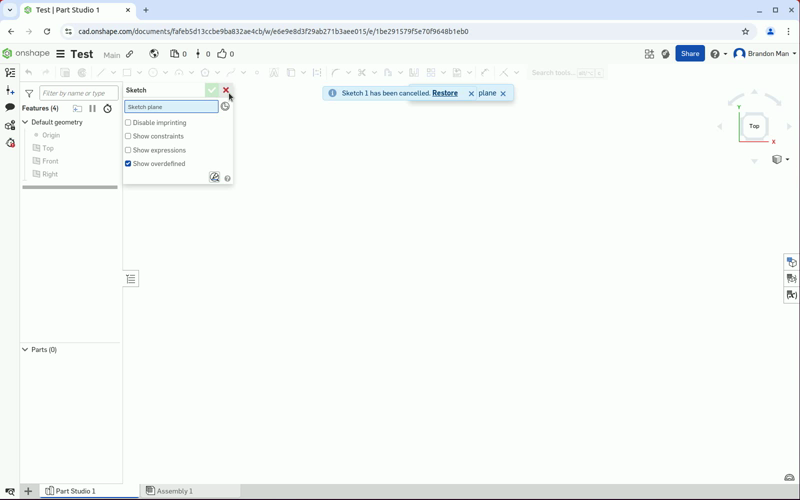
mouse_move(73, 150)
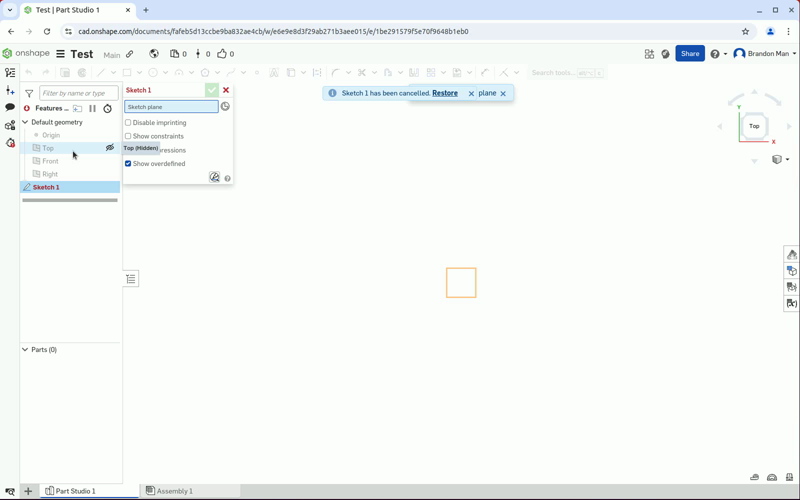
click(73, 150)
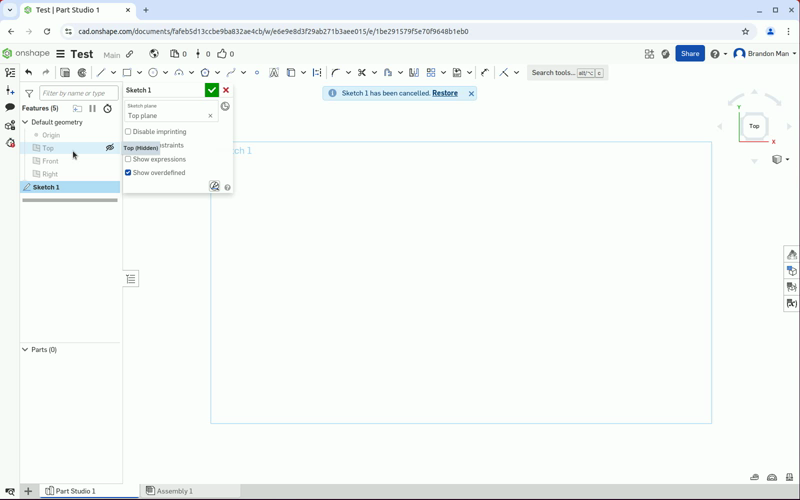
mouse_move(73, 352)
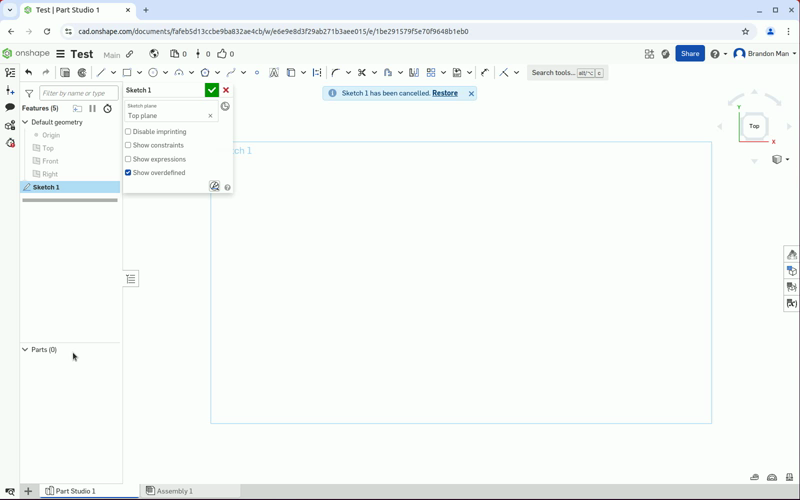
key(y)
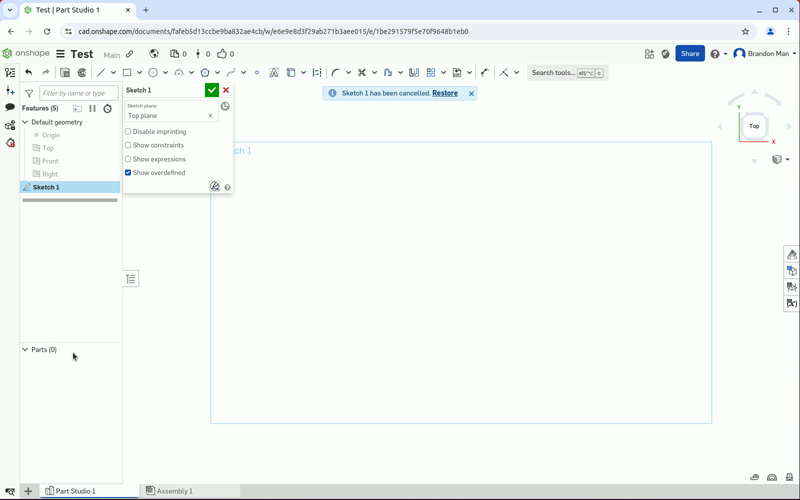
key(c)
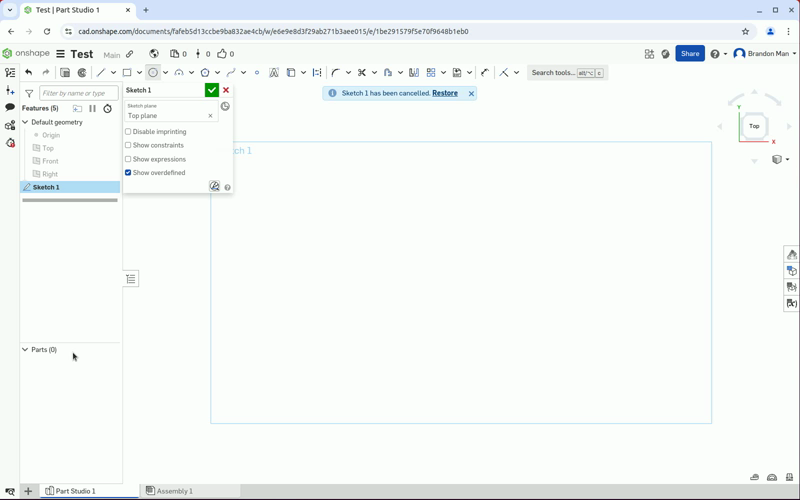
key_down(shift)
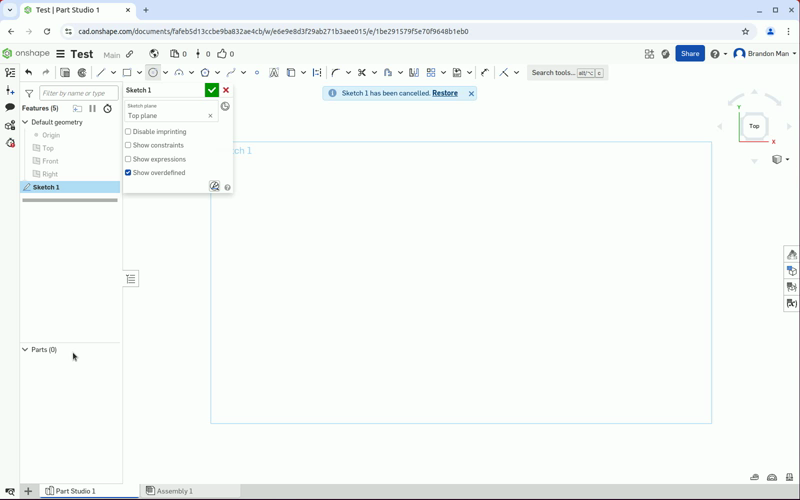
mouse_move(461, 282)
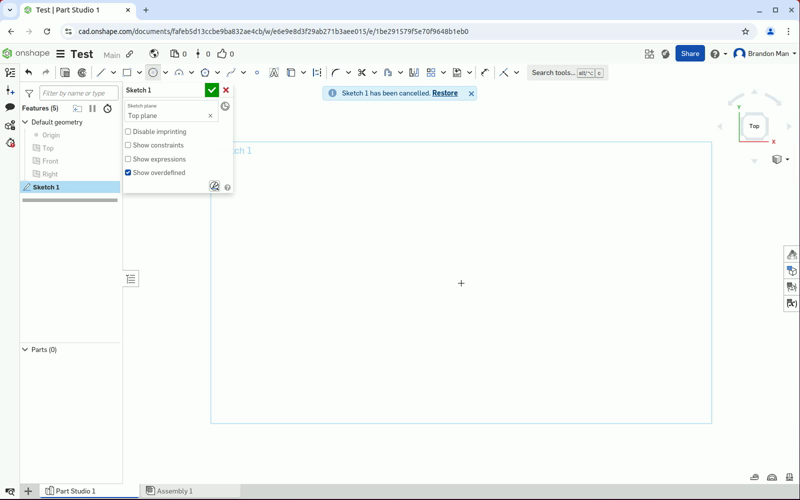
click(461, 282)
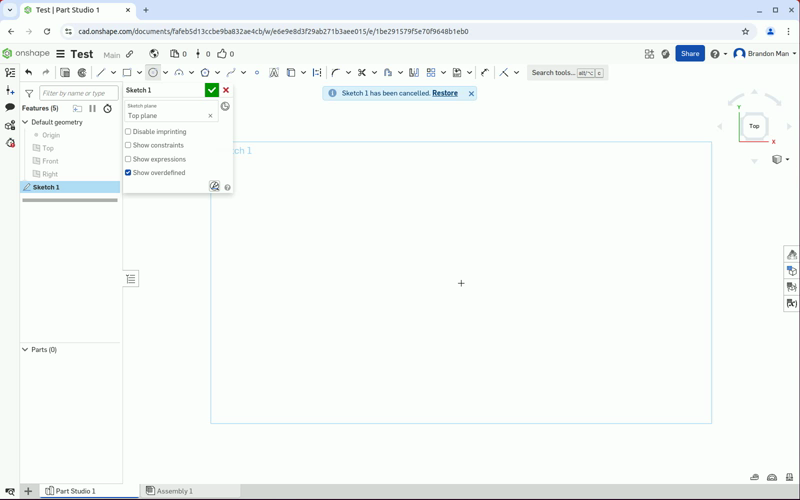
key_up(shift)
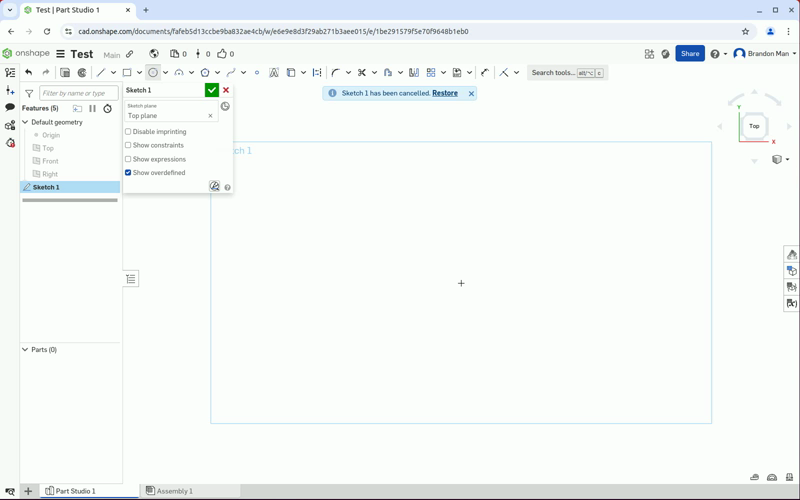
mouse_move(542, 282)
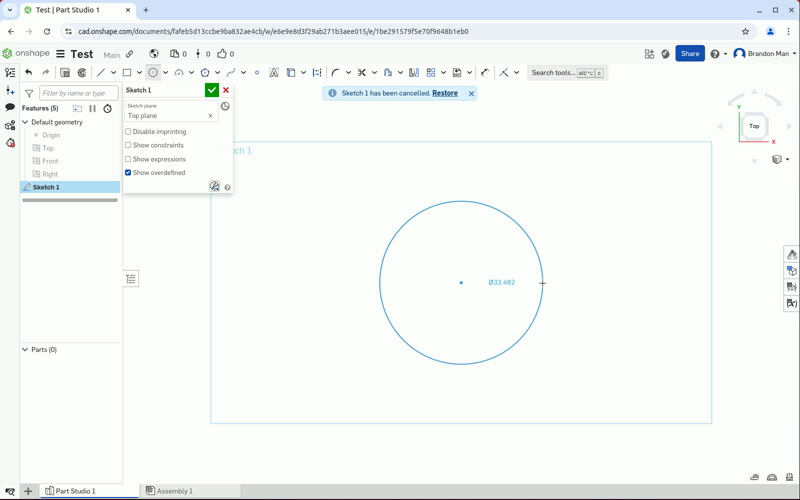
click(542, 282)
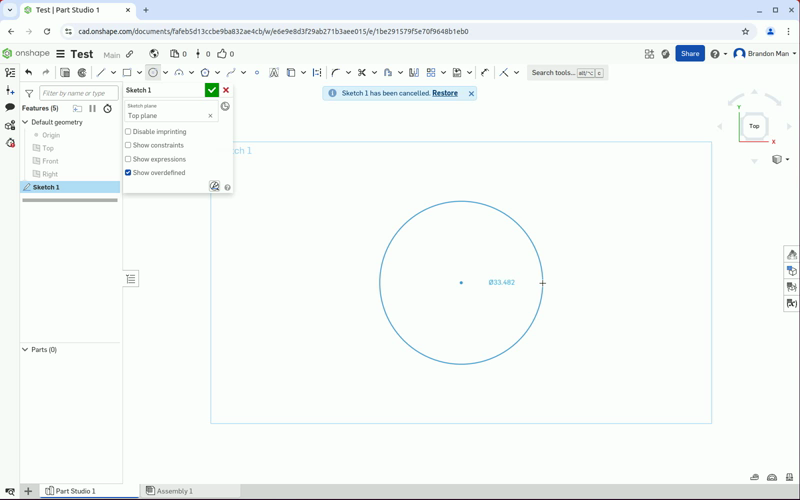
key(esc)
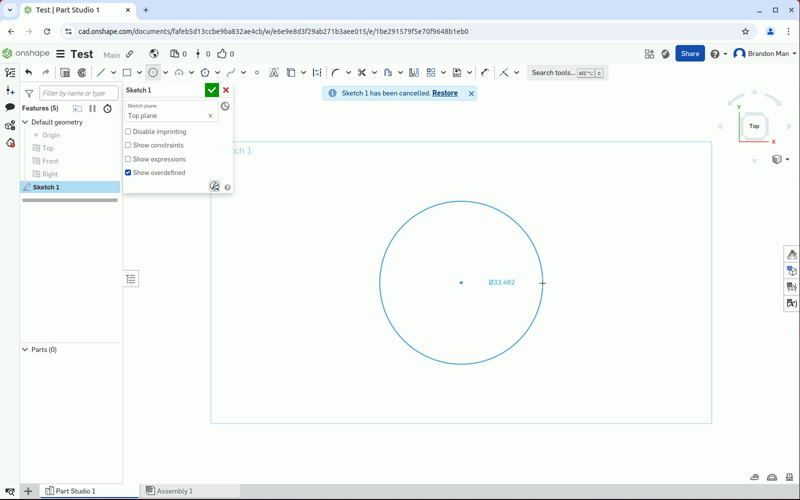
mouse_move(432, 323)
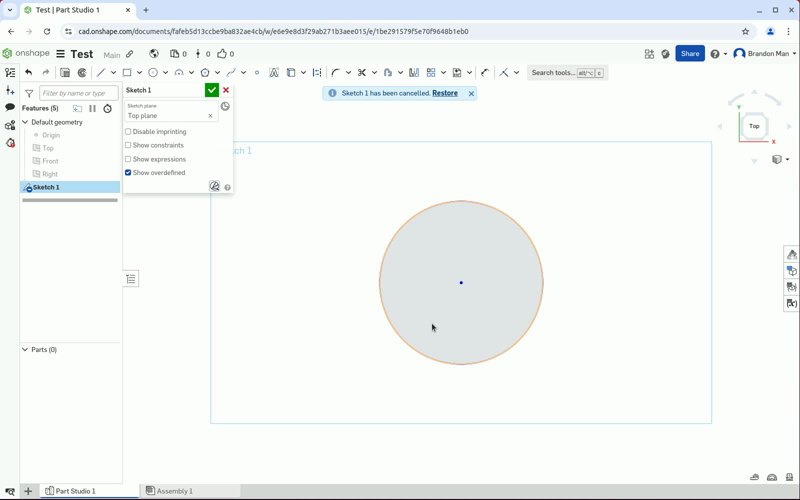
click(432, 323)
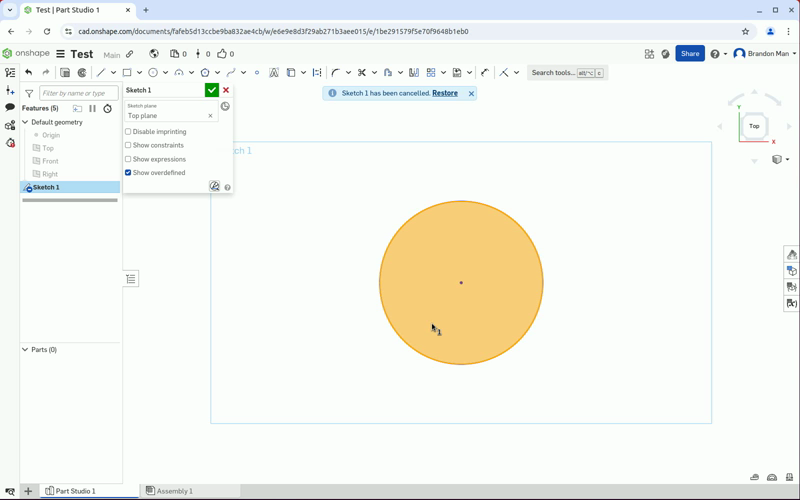
mouse_move(73, 352)
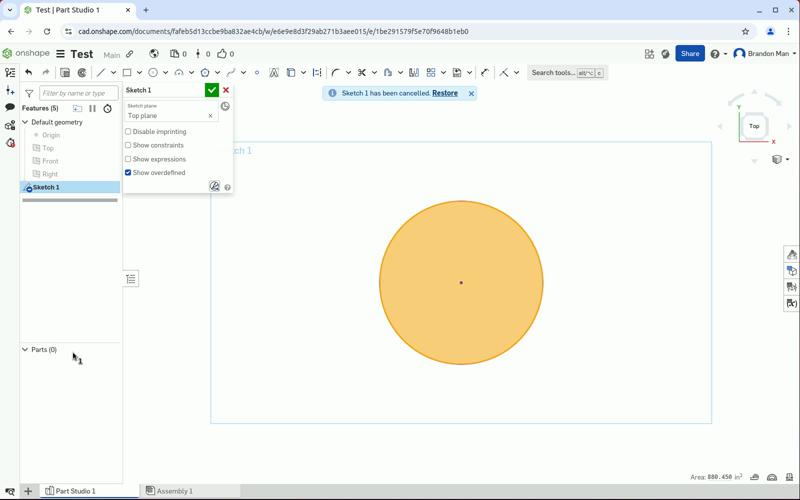
key(shift+y)
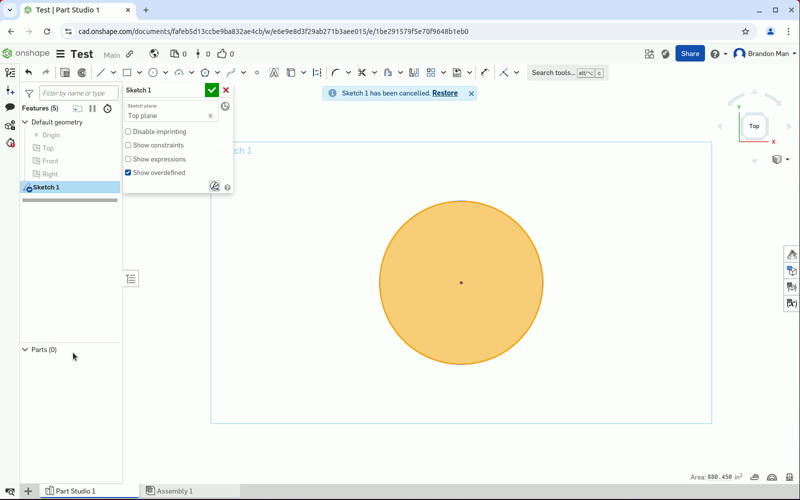
key(shift+e)
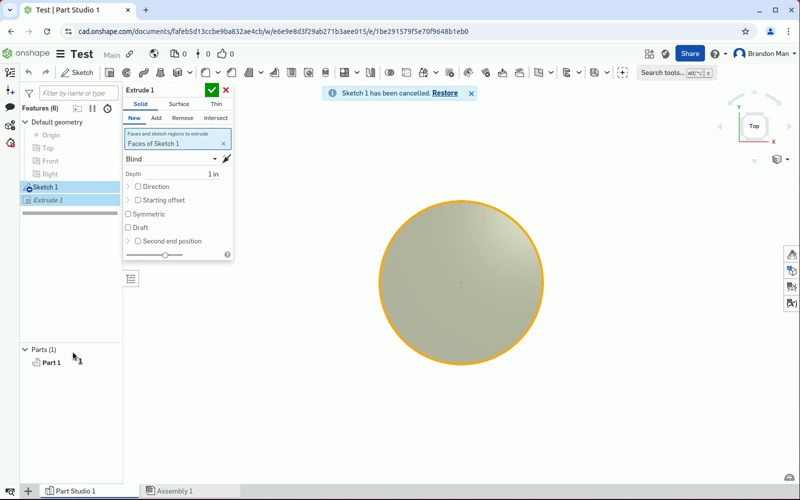
mouse_move(143, 106)
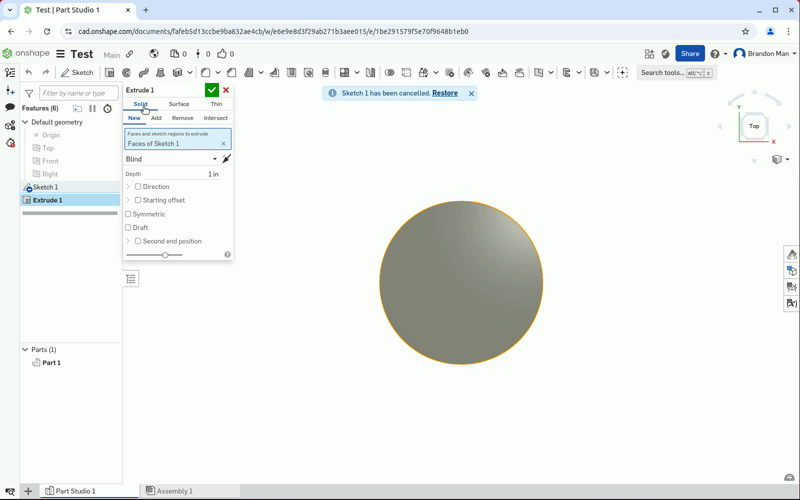
click(143, 106)
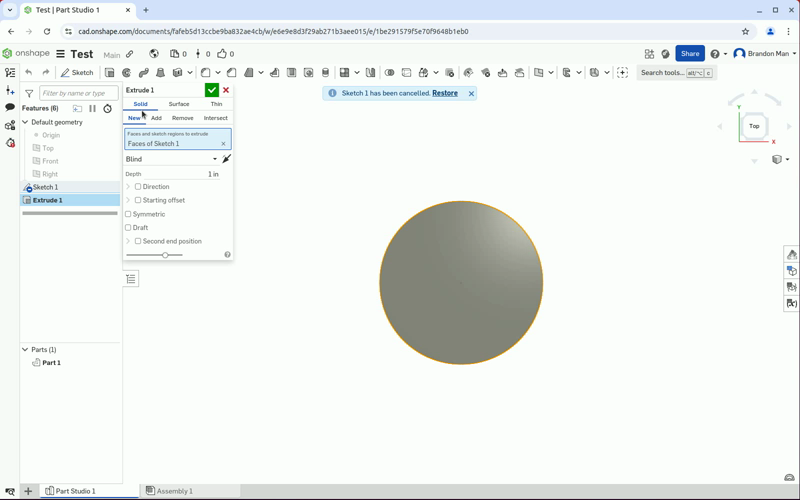
mouse_move(137, 120)
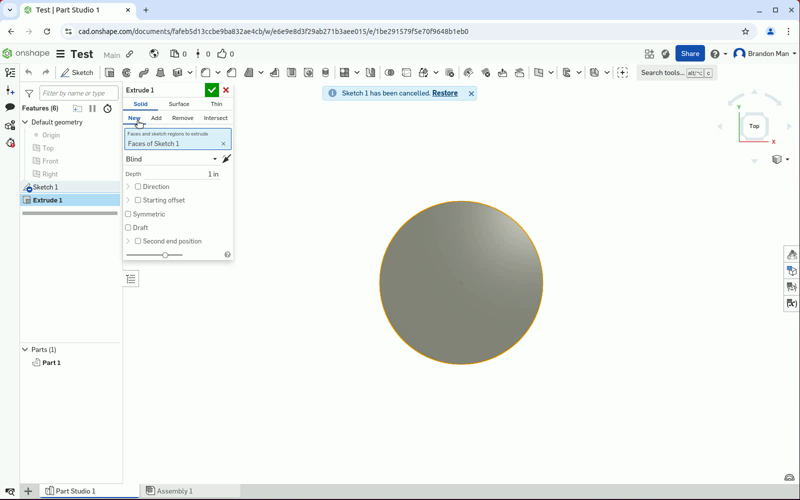
click(137, 120)
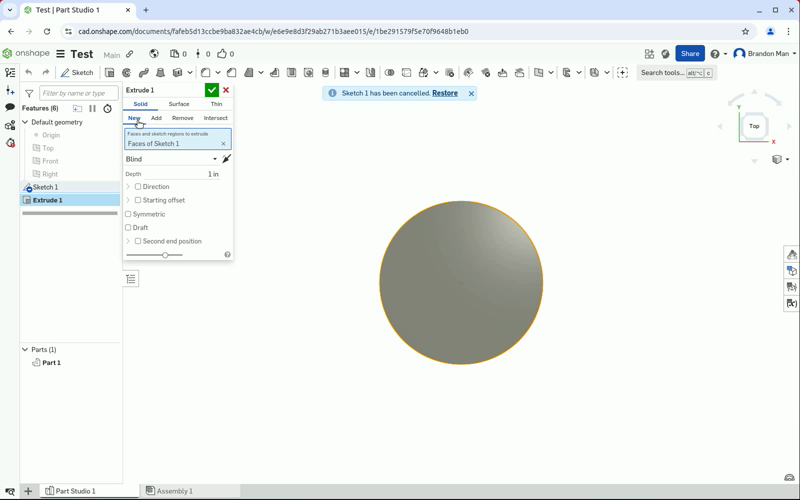
key(tab, 4)
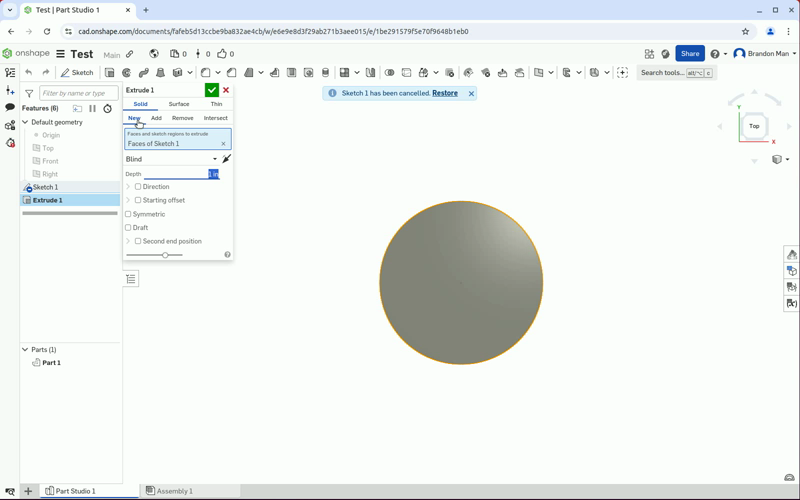
text(-9.147)
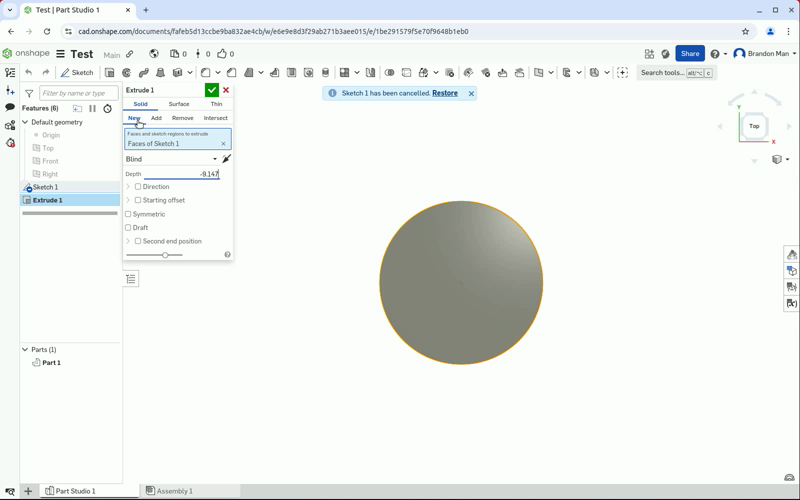
key(enter)
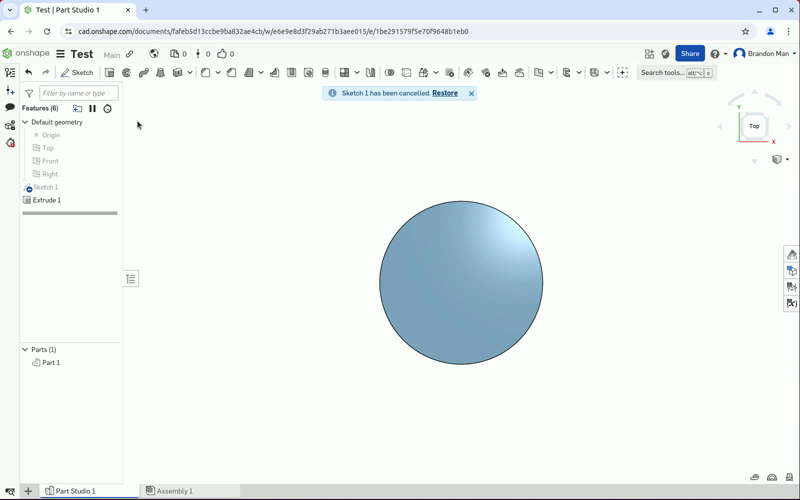
key(shift+h)
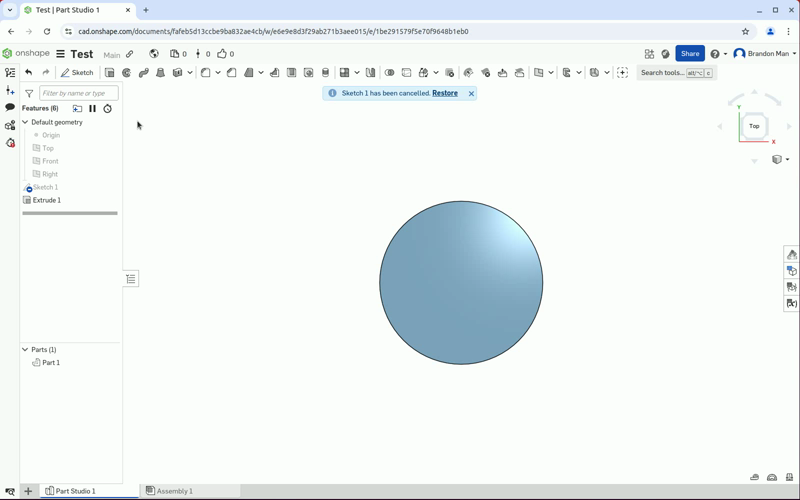
key(shift+h)
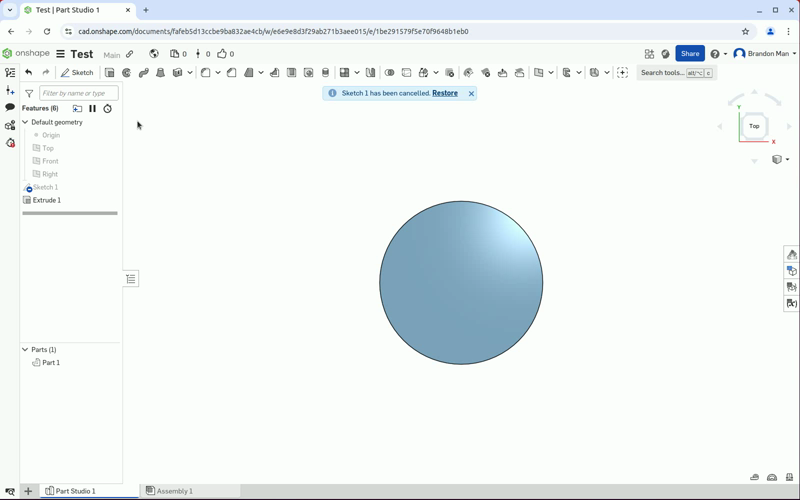
mouse_move(73, 189)
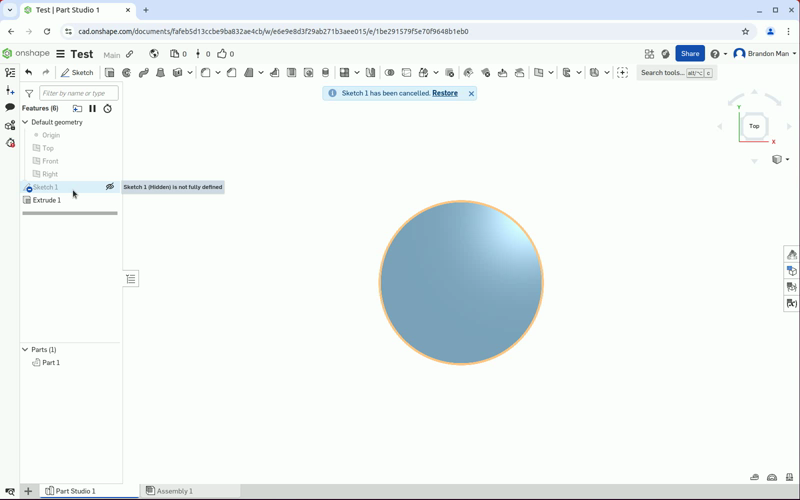
click(73, 189)
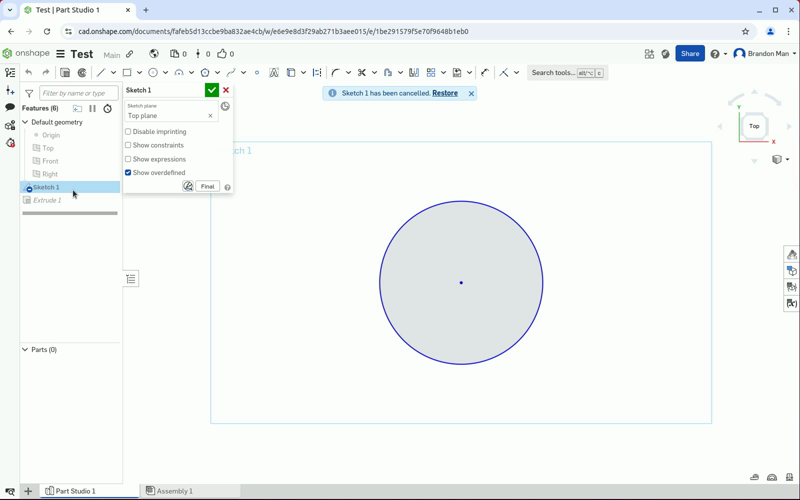
mouse_move(229, 92)
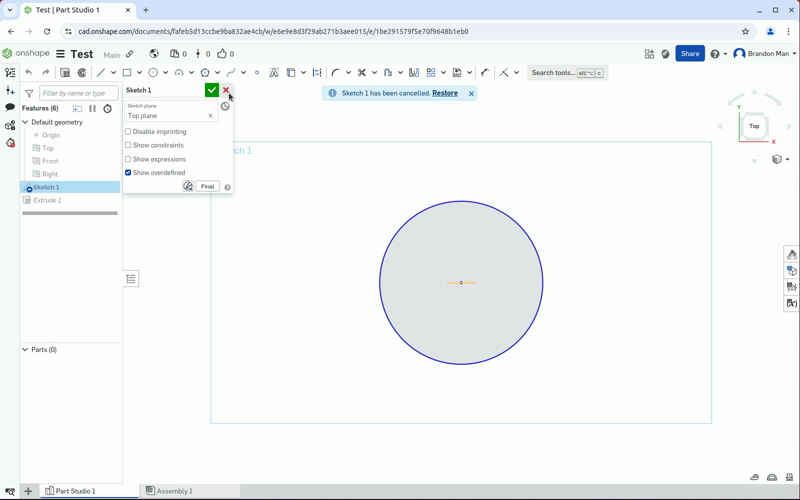
click(229, 92)
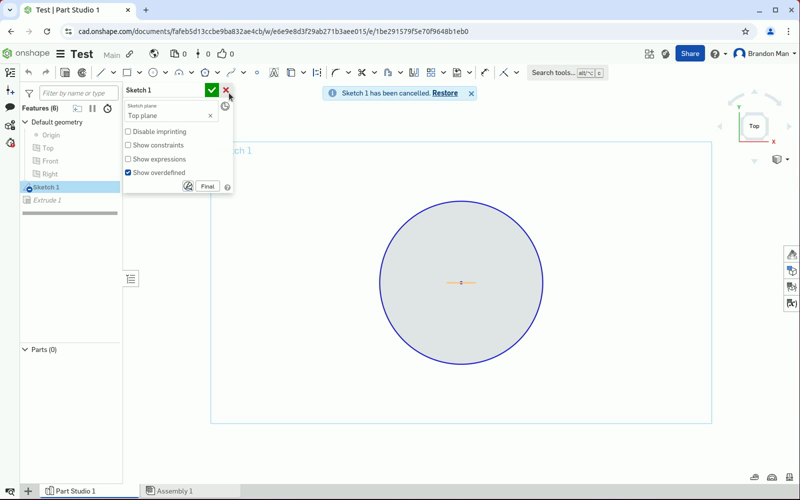
key(shift+s)
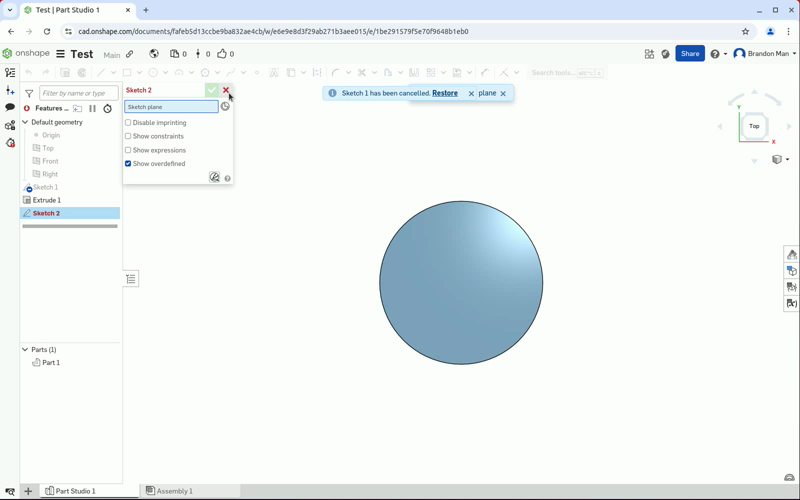
mouse_move(73, 150)
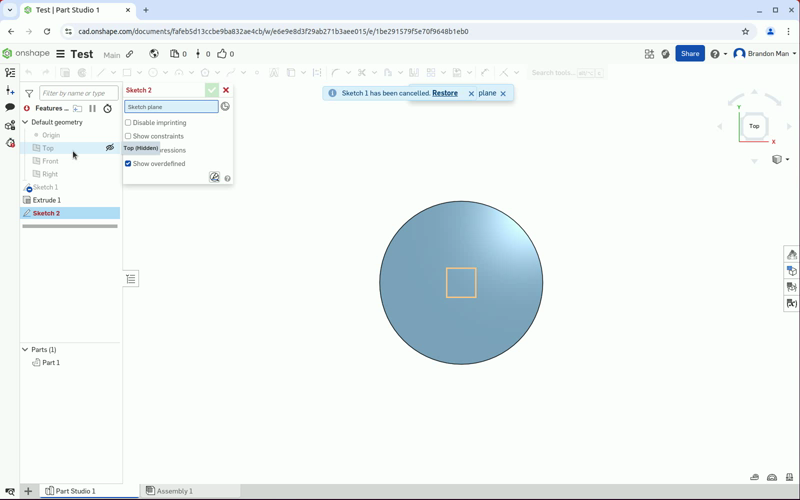
click(73, 150)
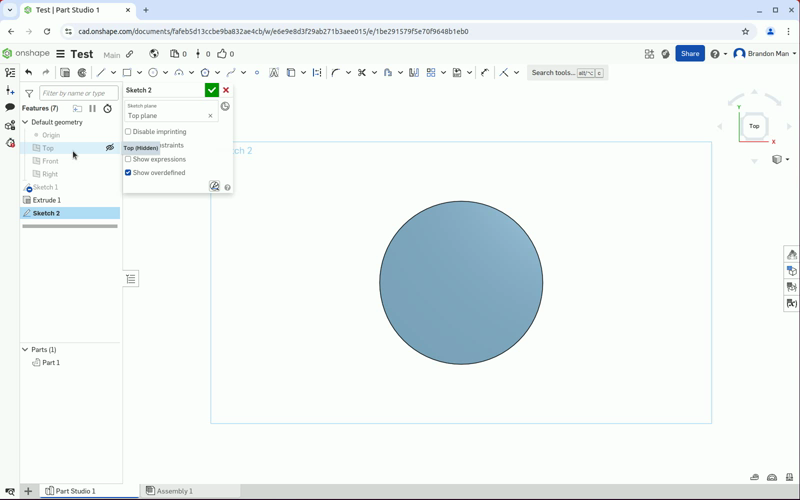
mouse_move(73, 352)
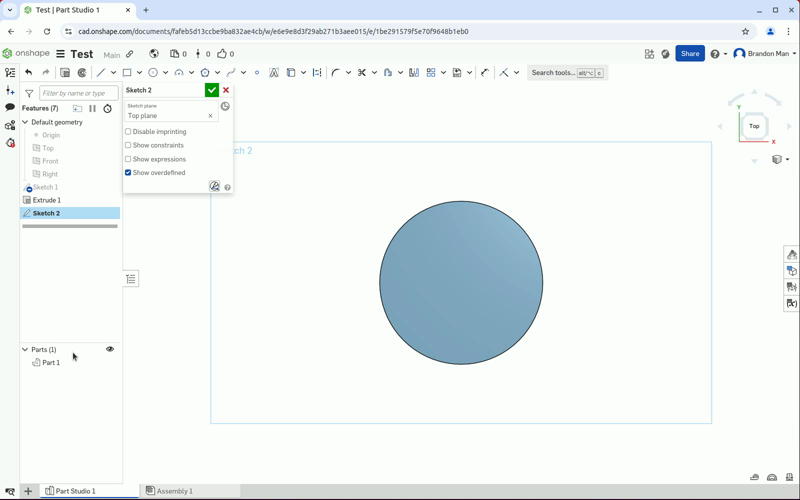
key(y)
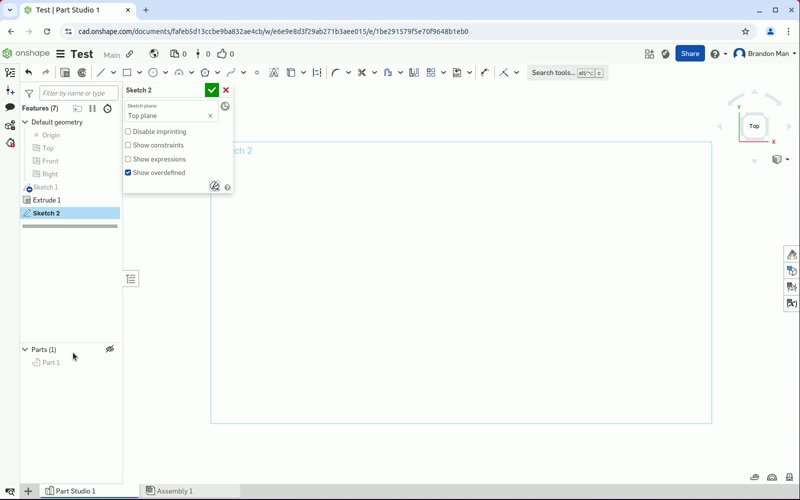
key(c)
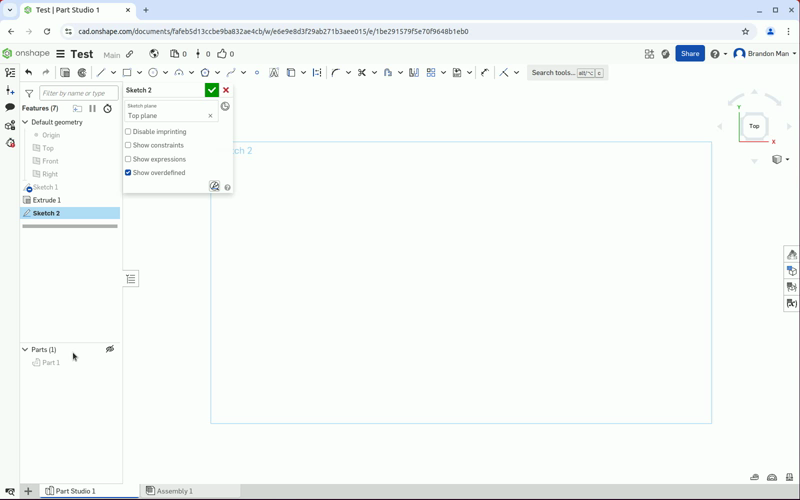
key_down(shift)
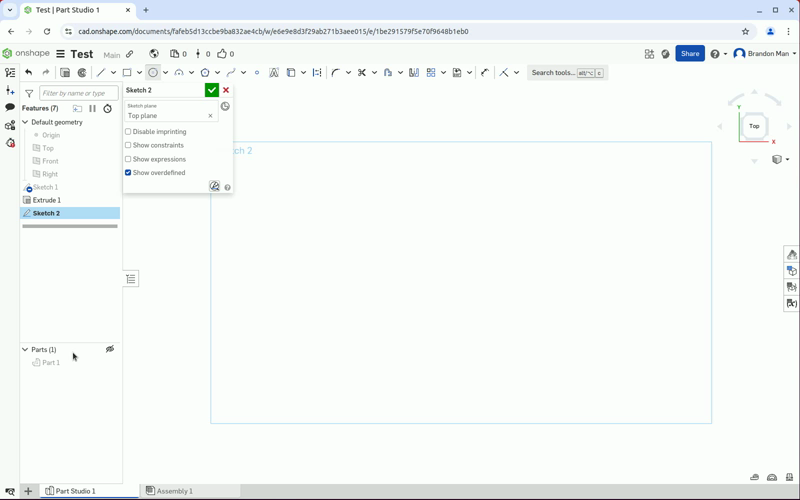
mouse_move(461, 282)
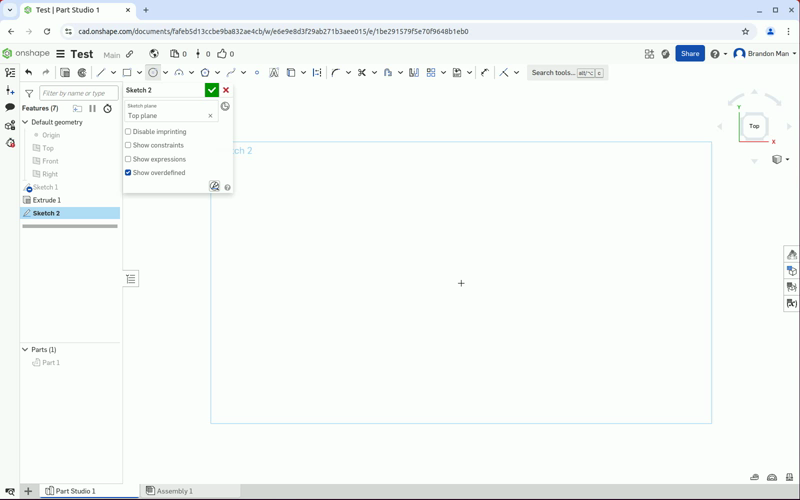
click(461, 282)
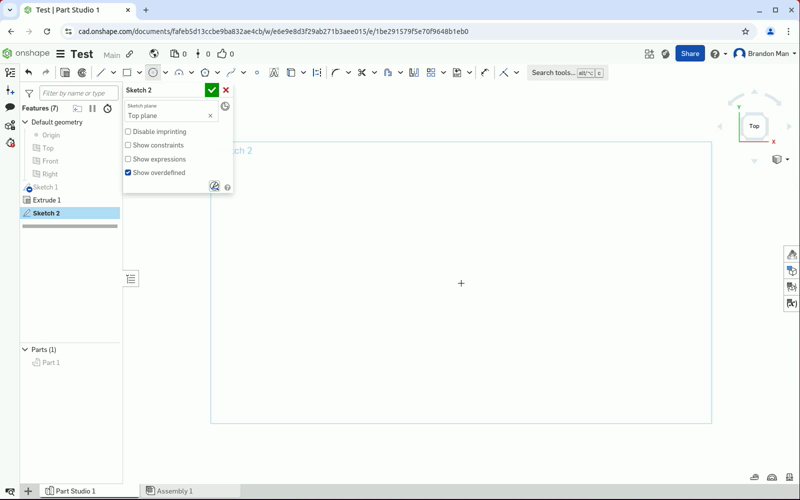
key_up(shift)
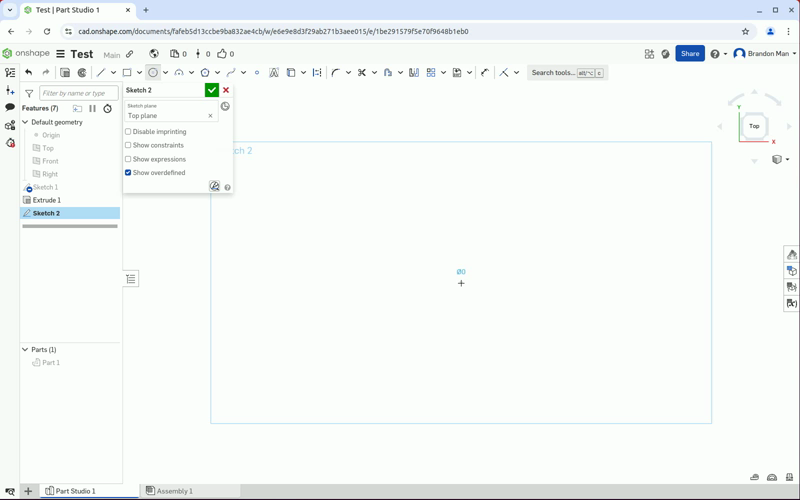
mouse_move(552, 282)
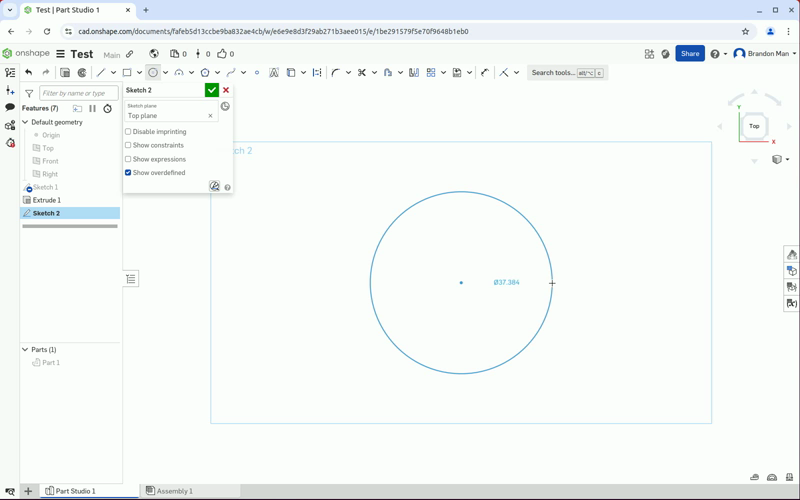
click(552, 282)
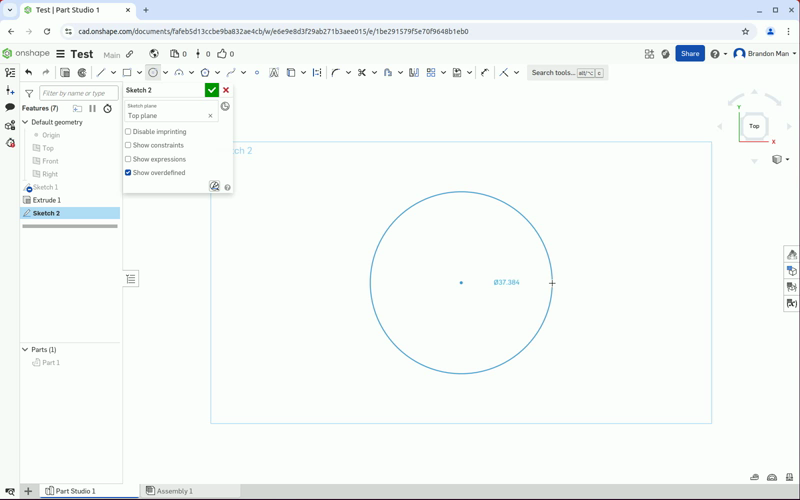
key(esc)
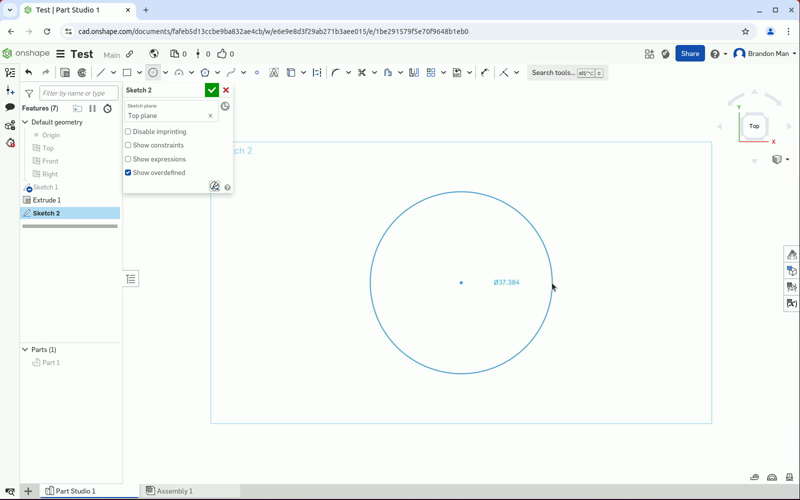
key(c)
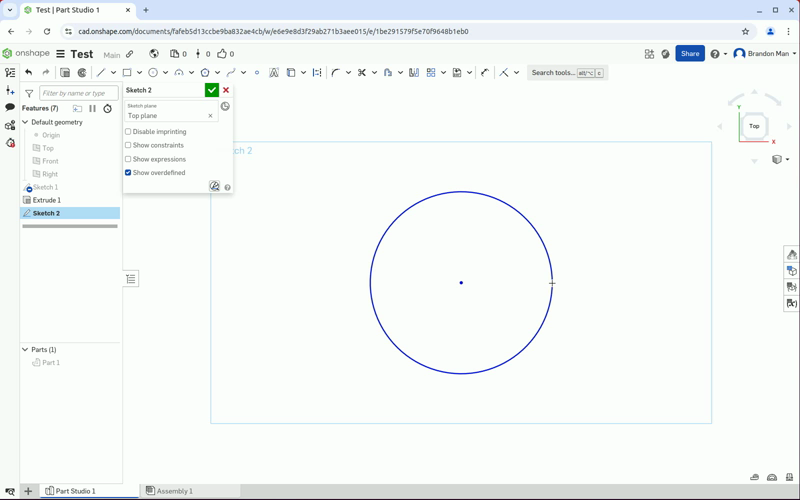
key_down(shift)
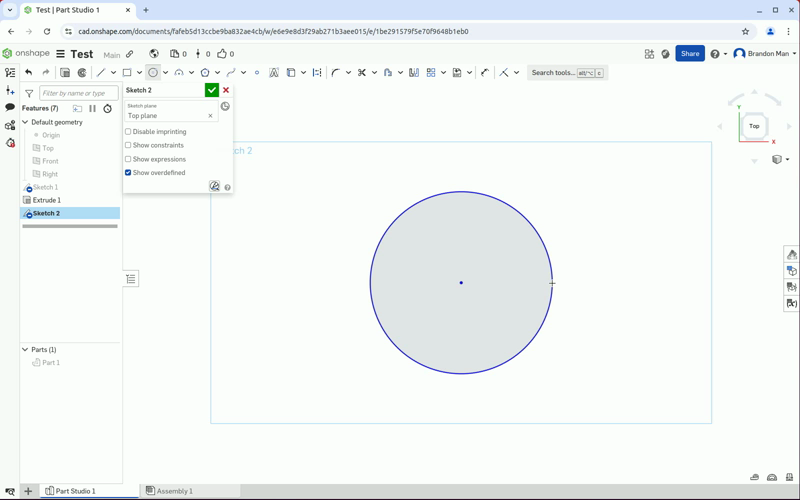
mouse_move(461, 282)
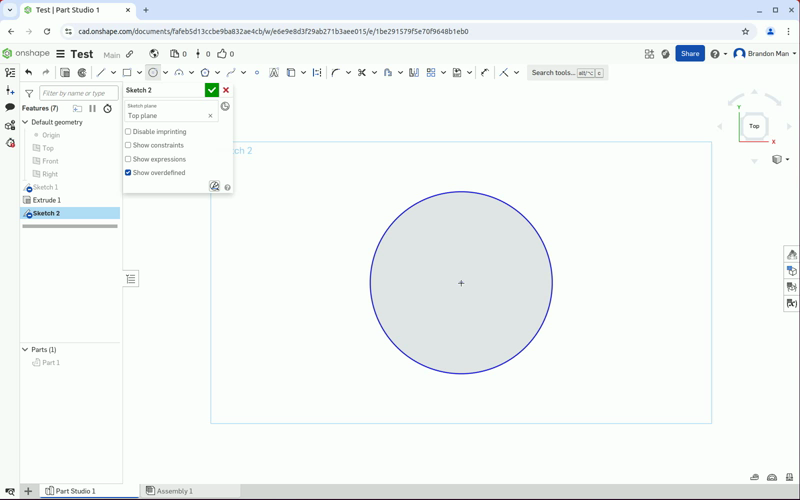
click(461, 282)
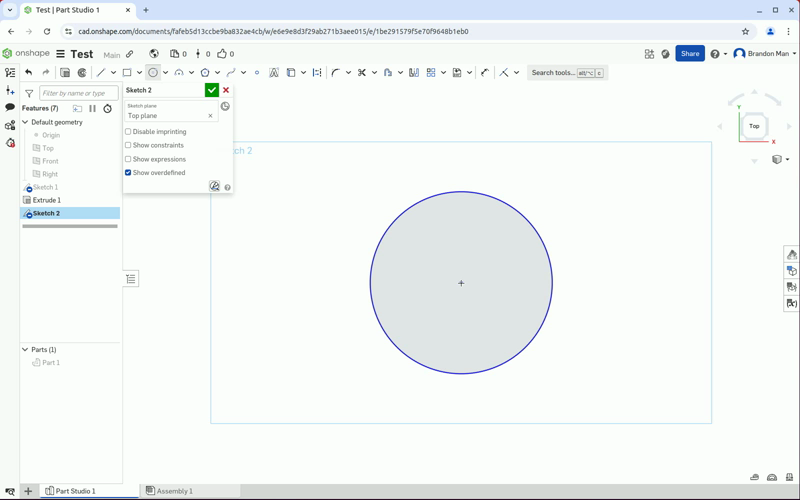
key_up(shift)
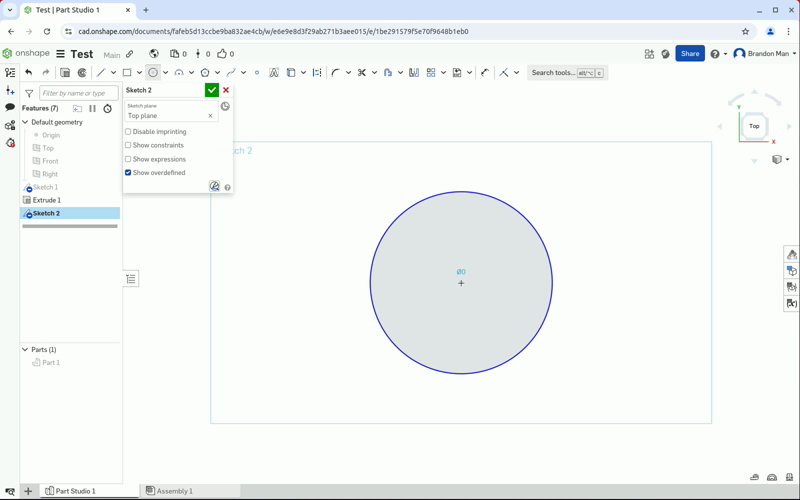
mouse_move(542, 282)
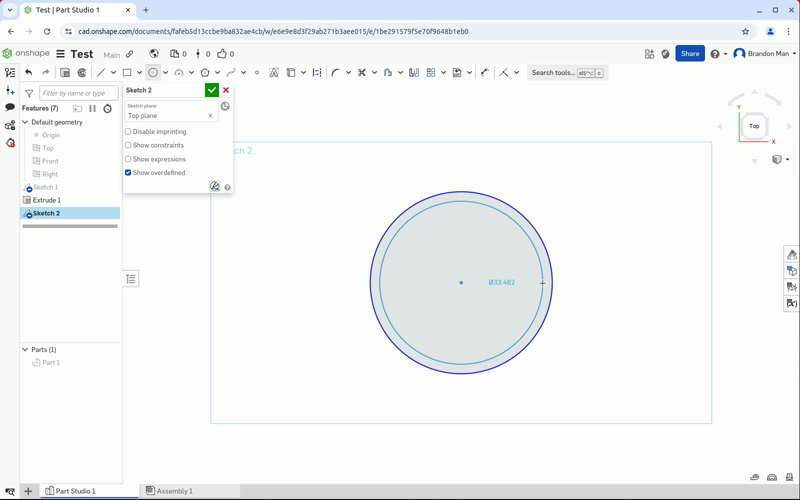
click(542, 282)
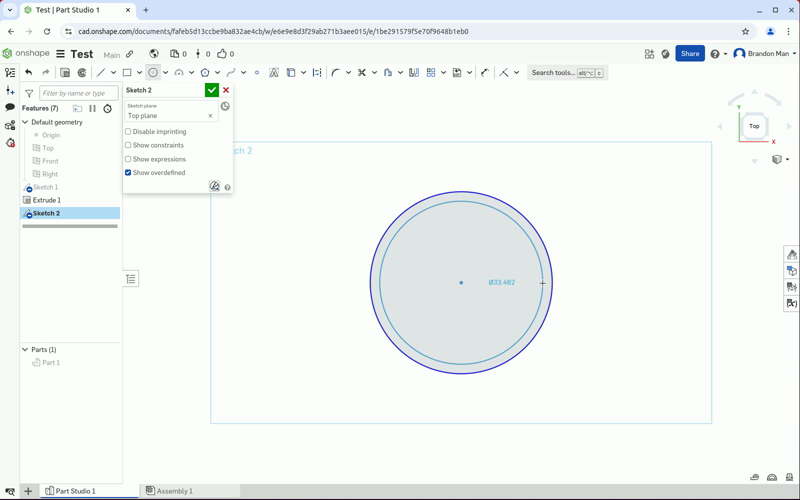
key(esc)
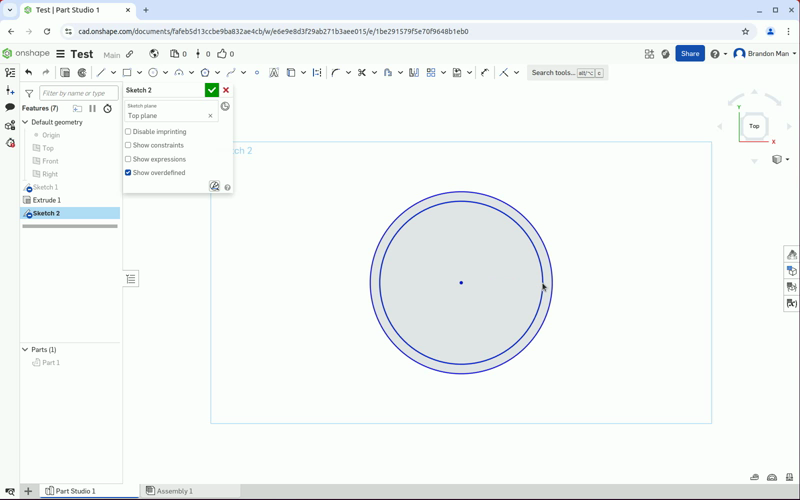
mouse_move(542, 258)
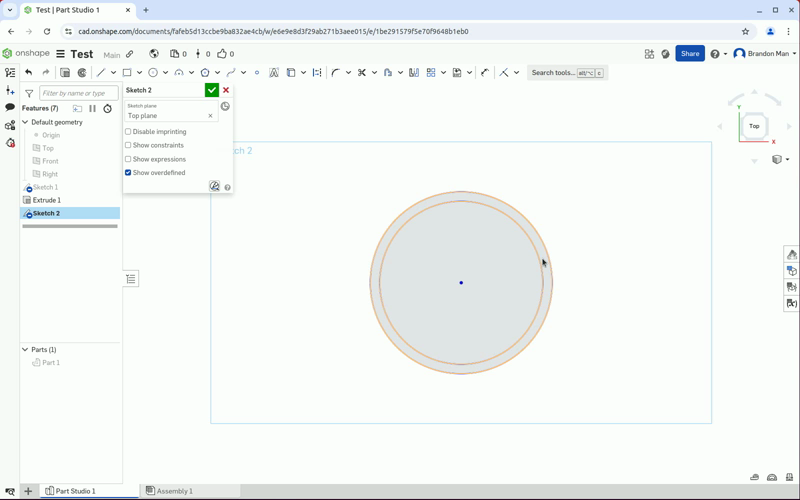
click(542, 258)
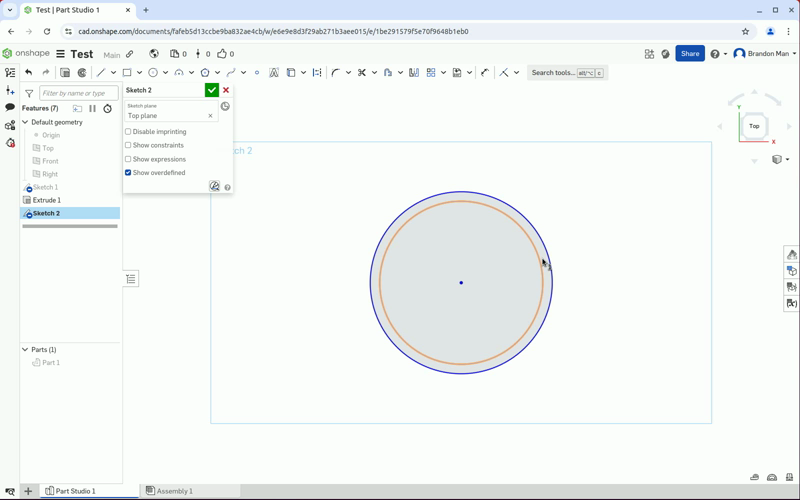
mouse_move(73, 352)
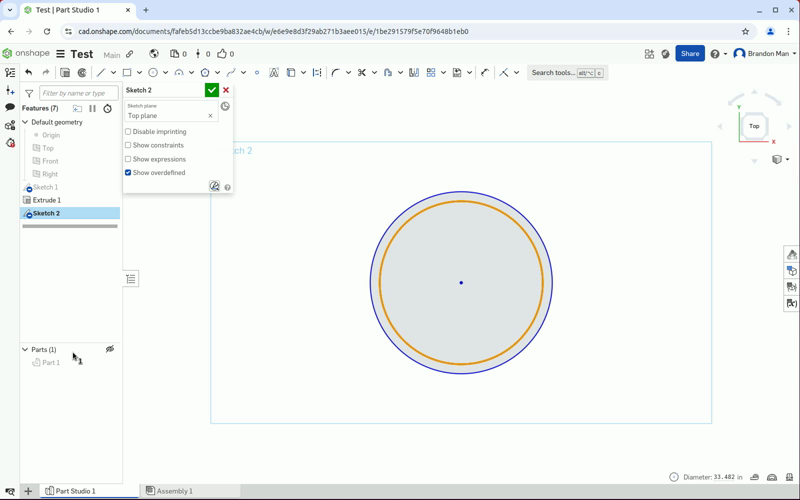
key(shift+y)
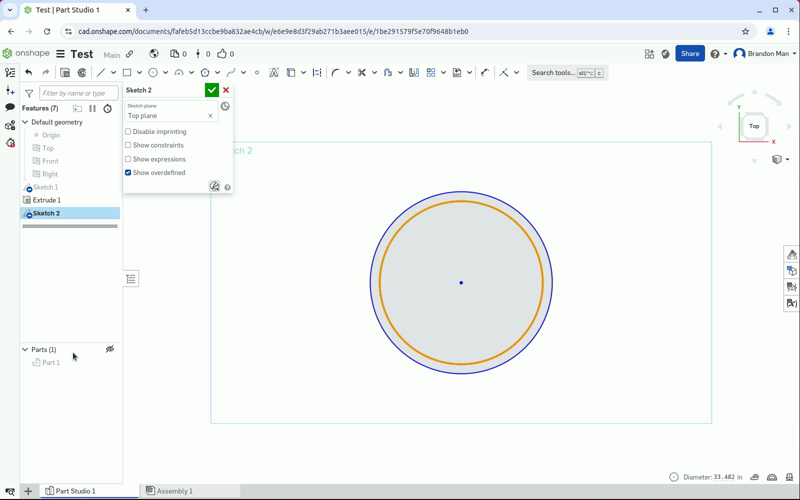
key(shift+e)
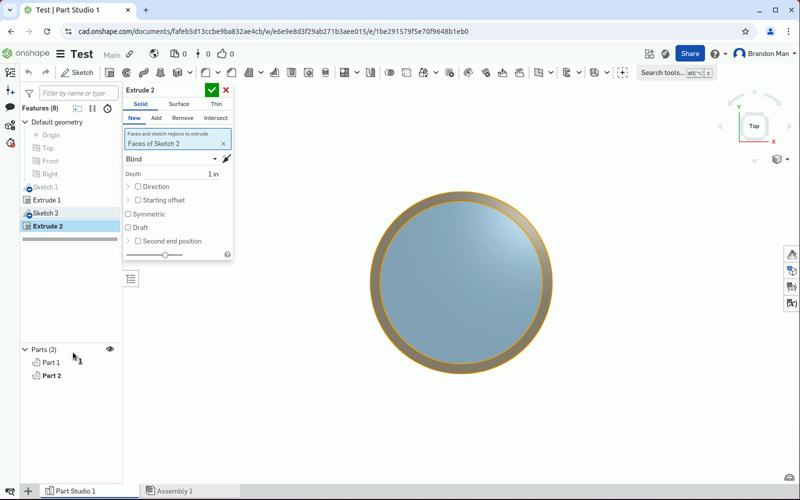
mouse_move(143, 106)
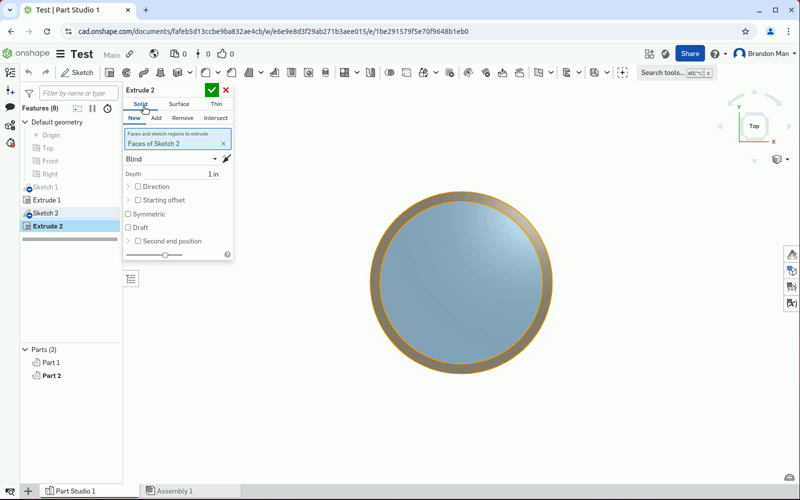
click(143, 106)
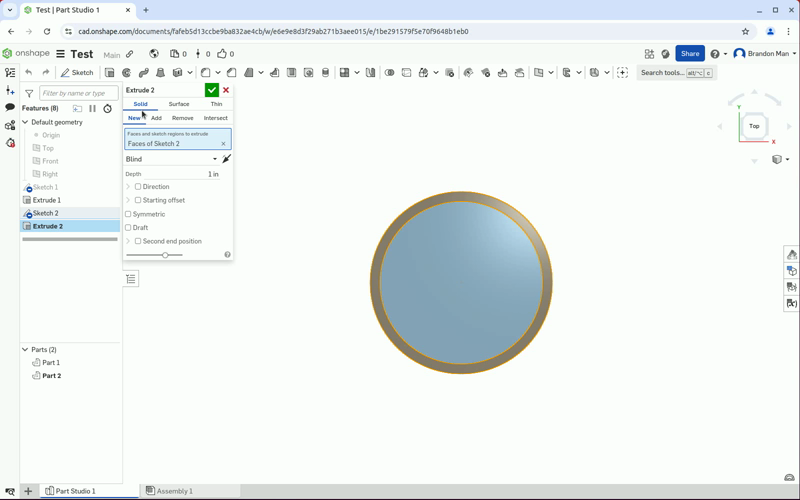
mouse_move(137, 120)
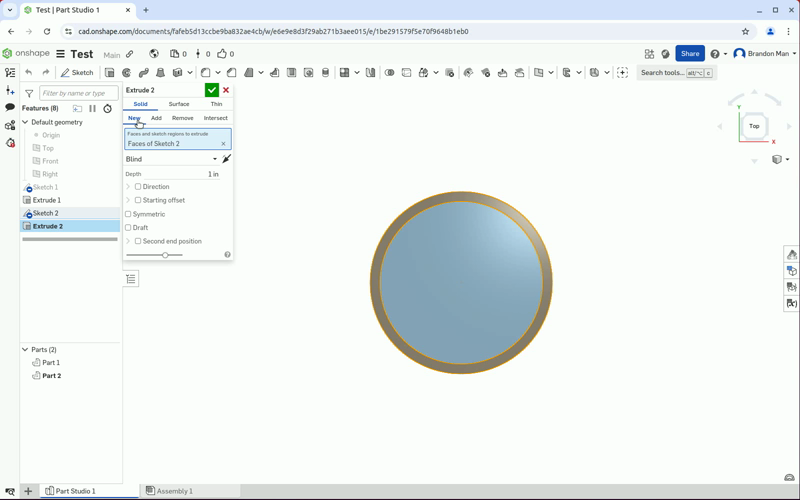
click(137, 120)
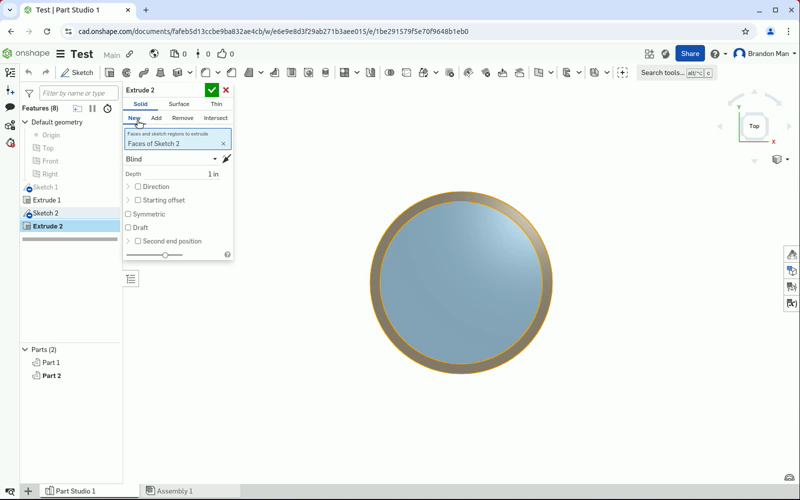
key(tab, 4)
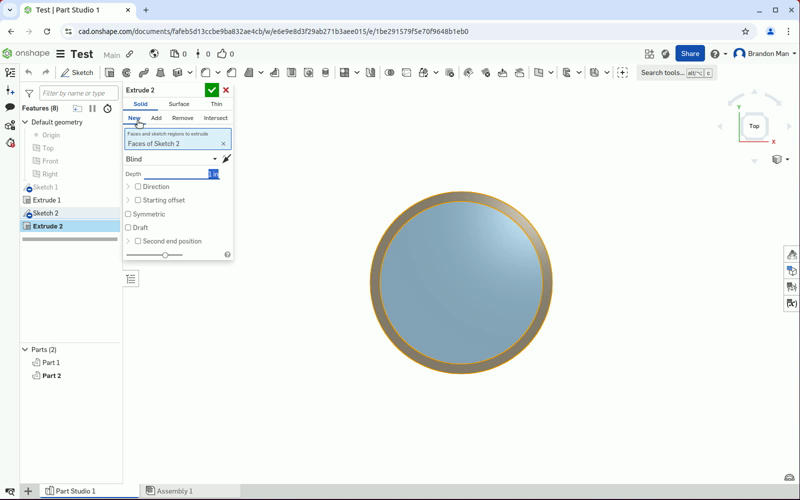
text(23.108)
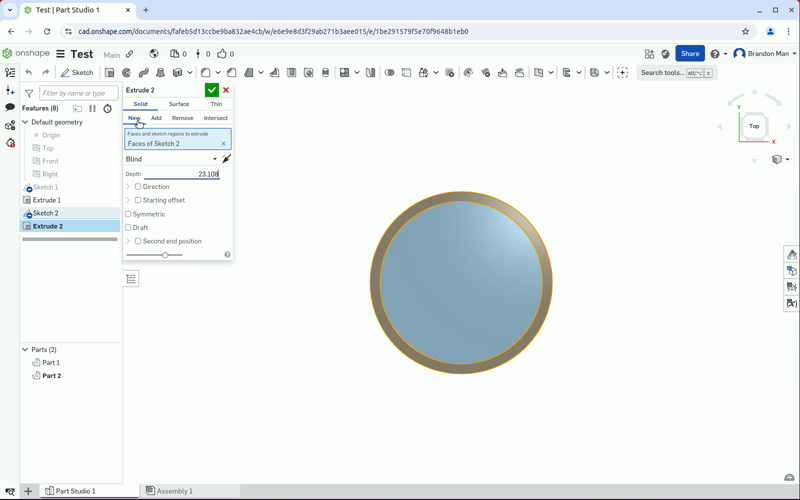
key(enter)
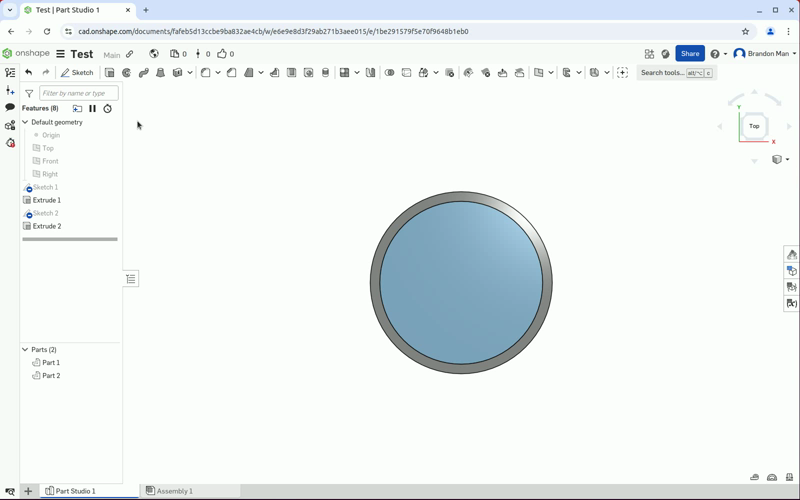
key(shift+h)
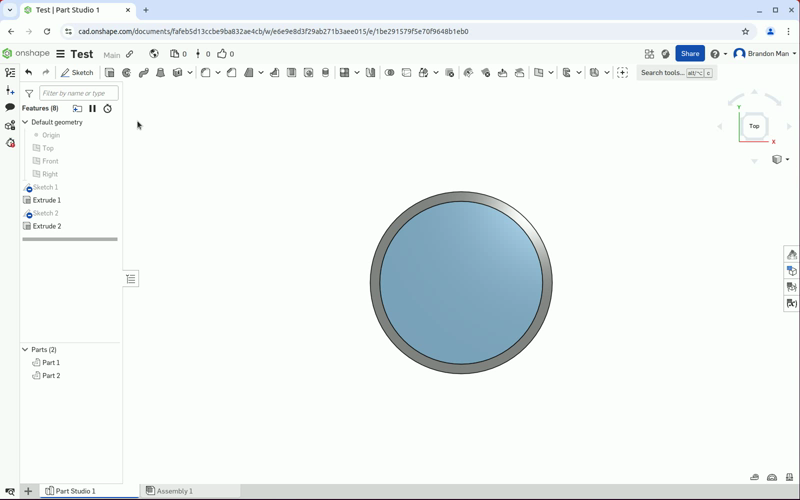
key(shift+h)
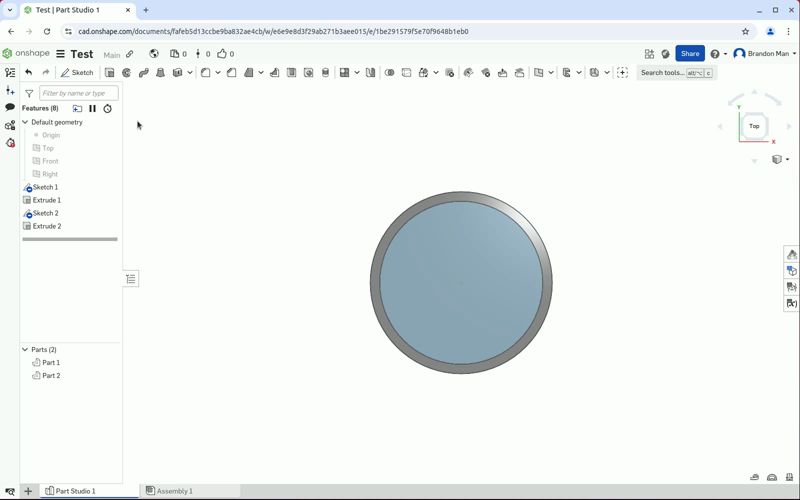
key(shift+7)
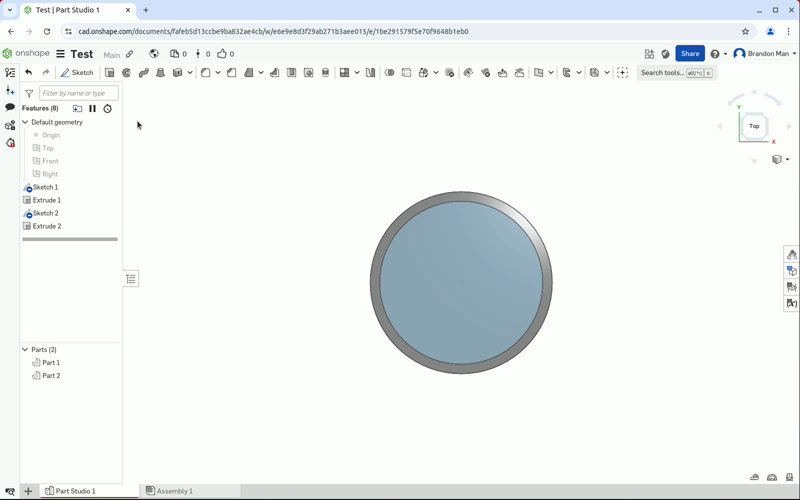
key(up, 3)
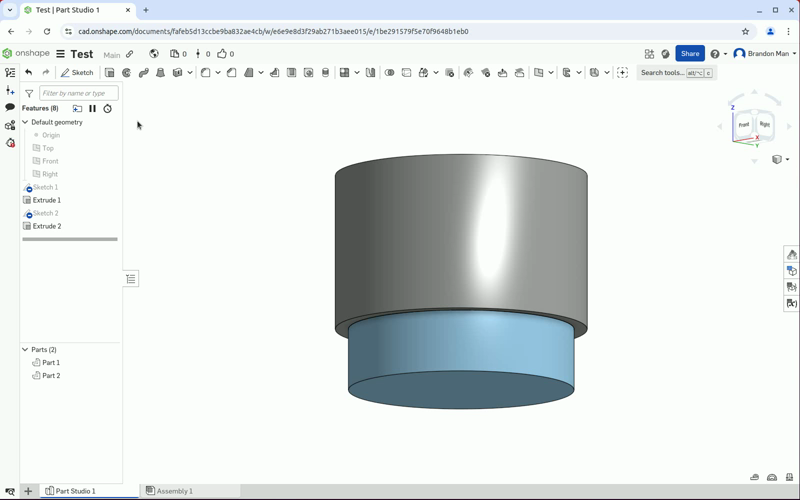
key(left, 3)
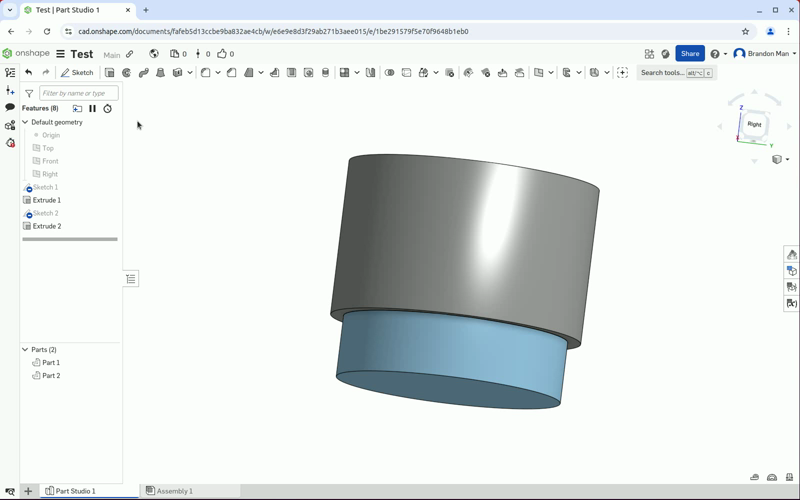
key(right, 3)
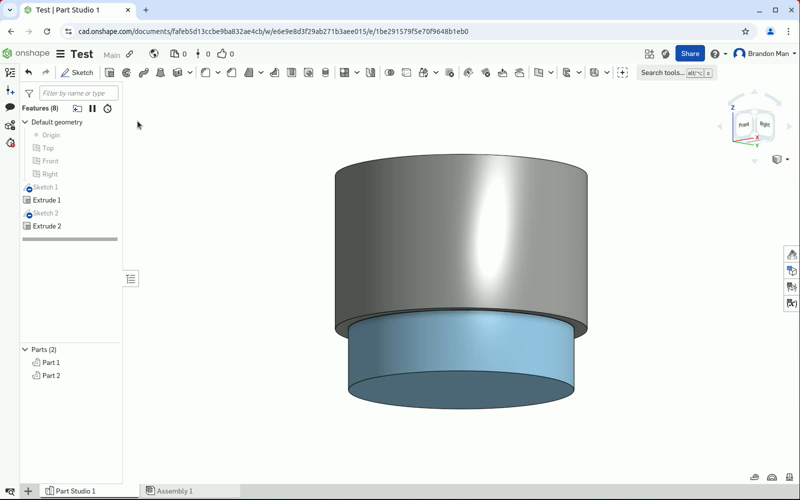
key(down, 3)
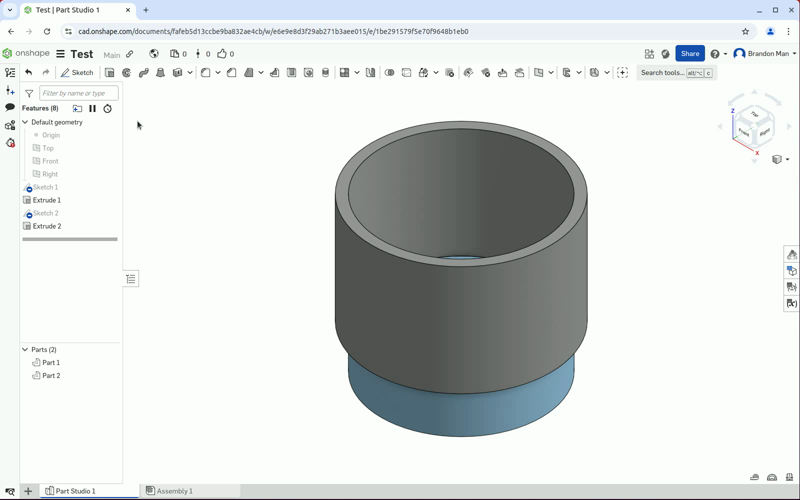
mouse_move(73, 189)
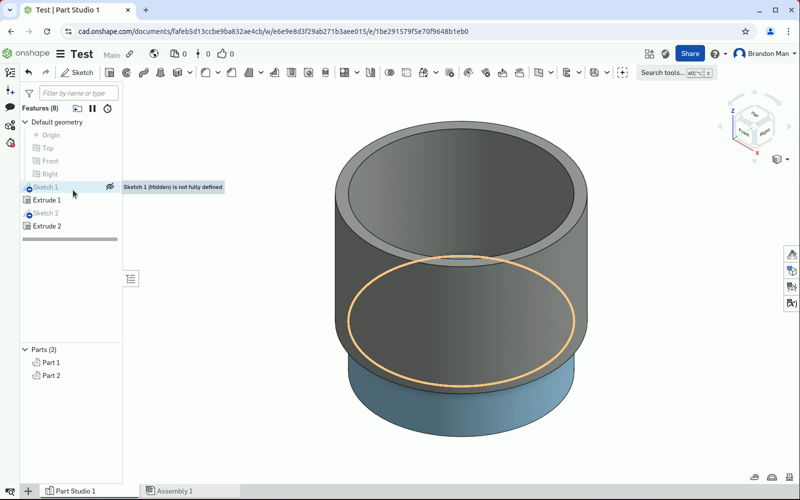
click(73, 189)